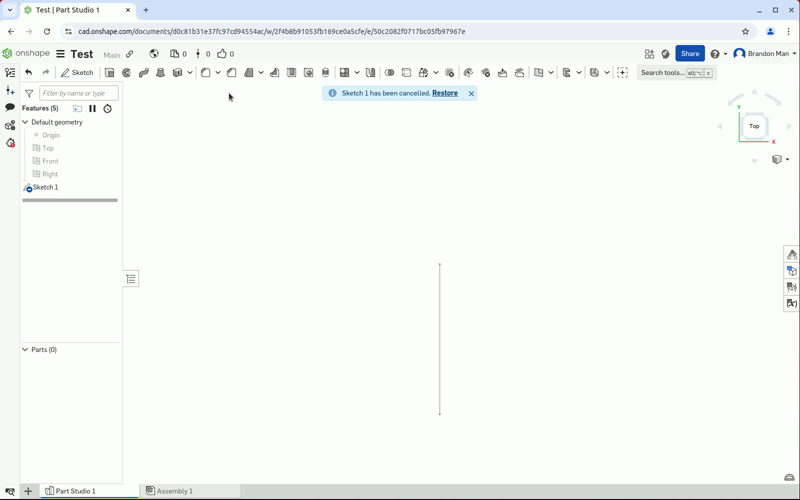
key(shift+h)
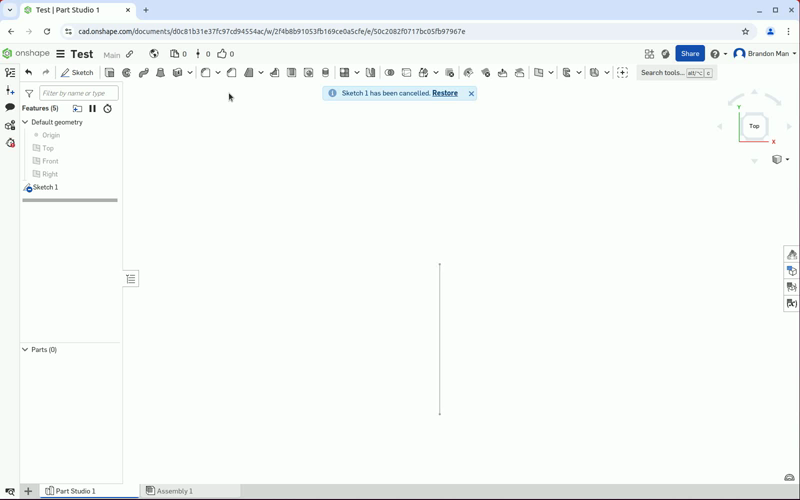
key(shift+s)
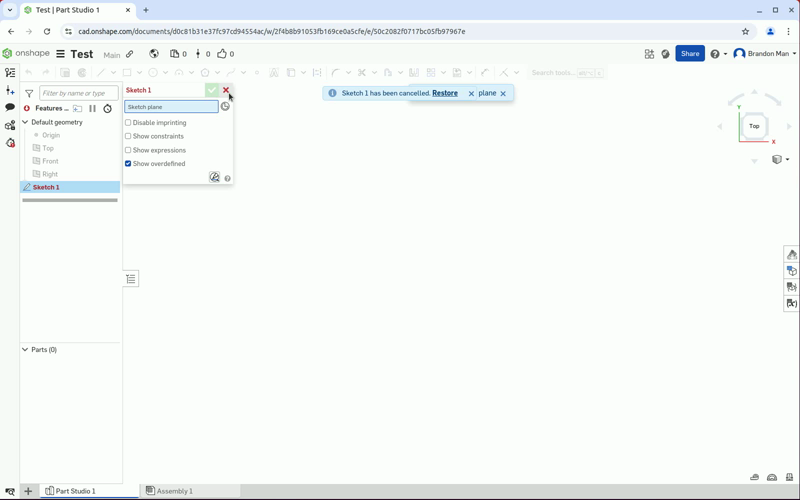
mouse_move(73, 150)
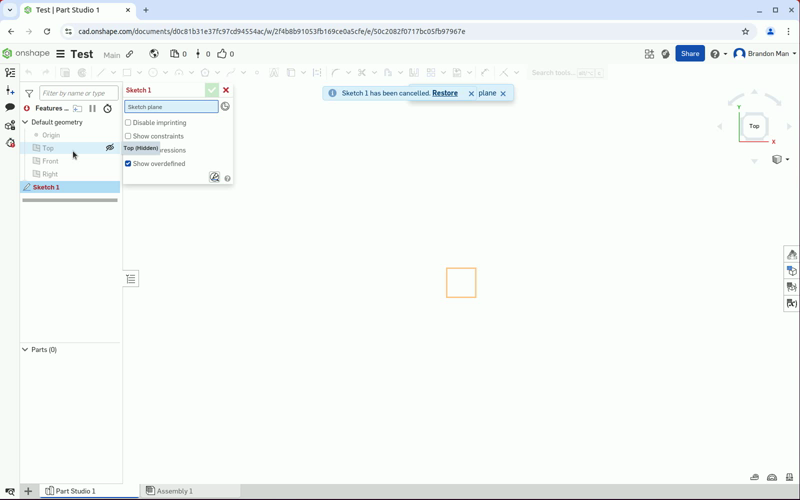
click(73, 150)
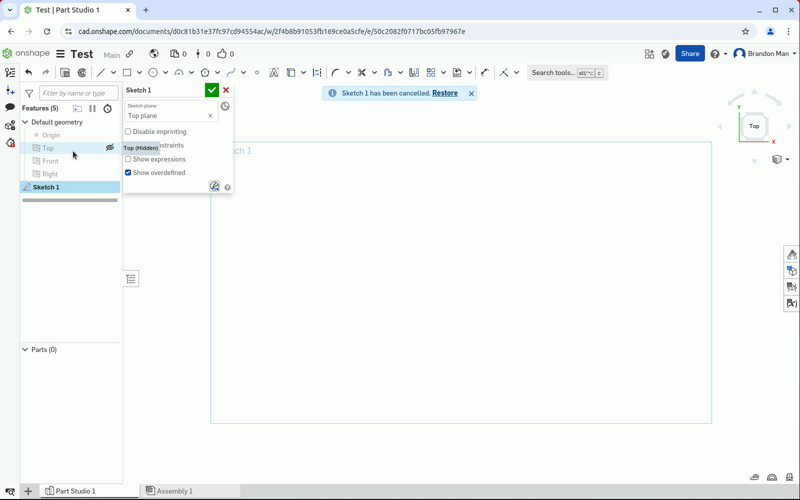
mouse_move(73, 352)
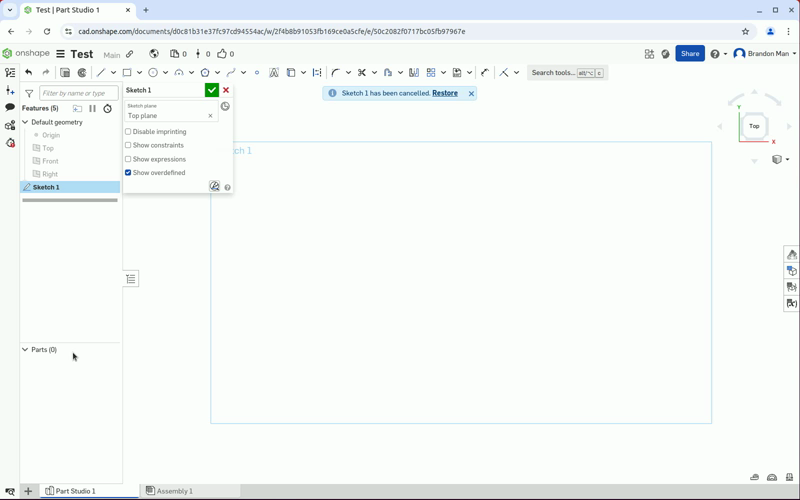
key(y)
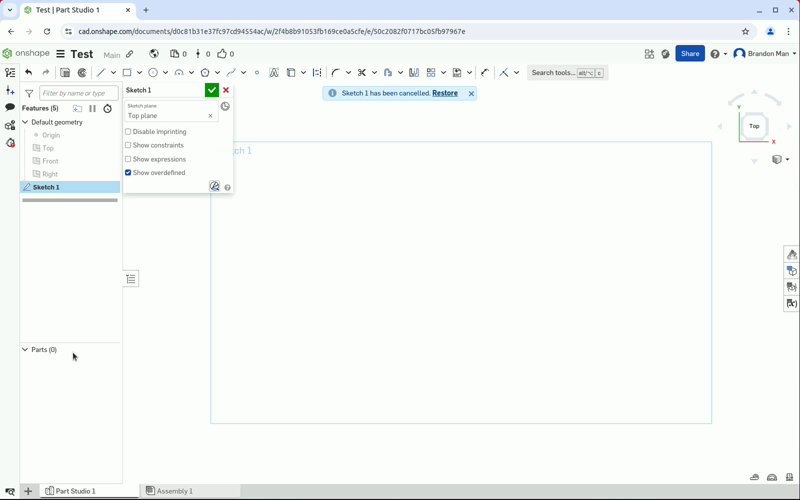
key(c)
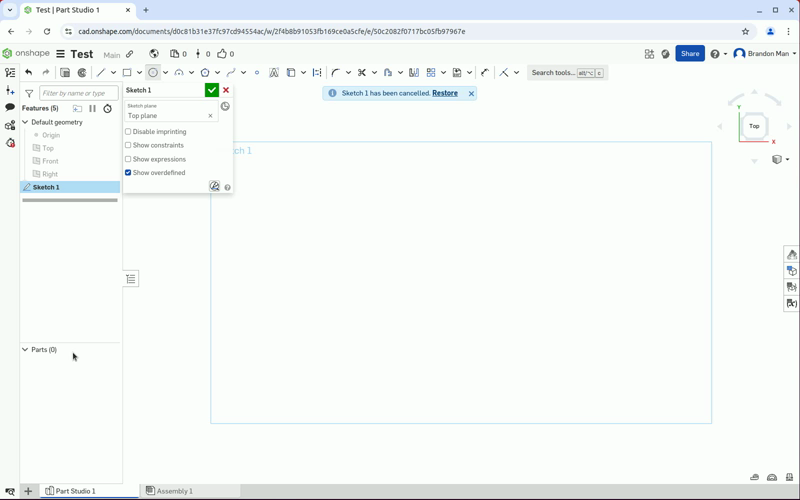
key_down(shift)
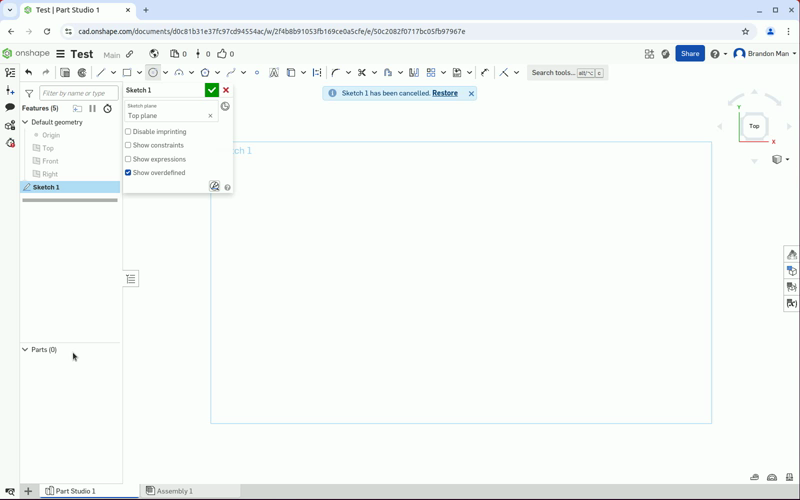
mouse_move(461, 282)
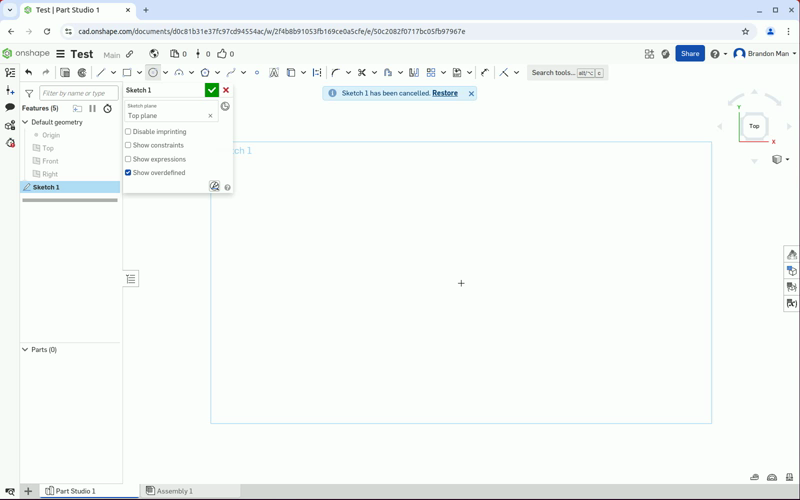
click(461, 282)
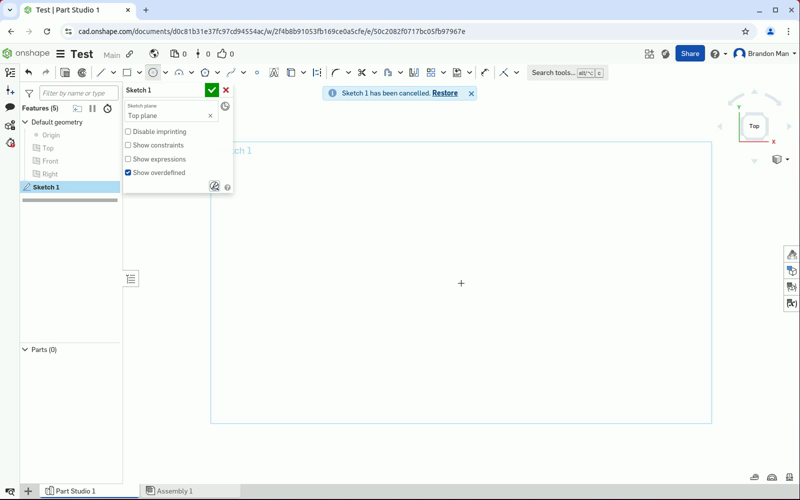
key_up(shift)
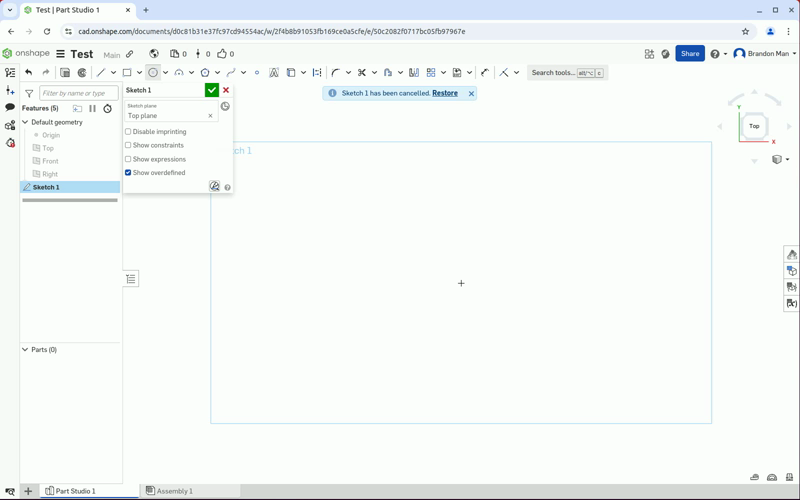
mouse_move(543, 282)
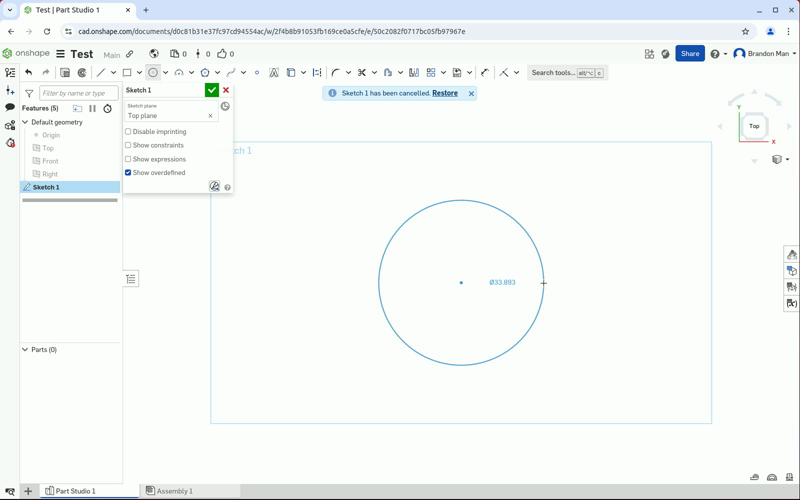
click(543, 282)
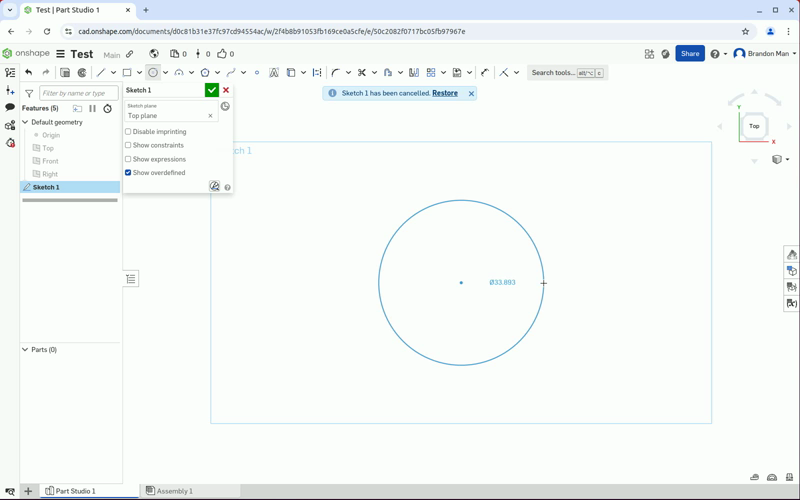
key(esc)
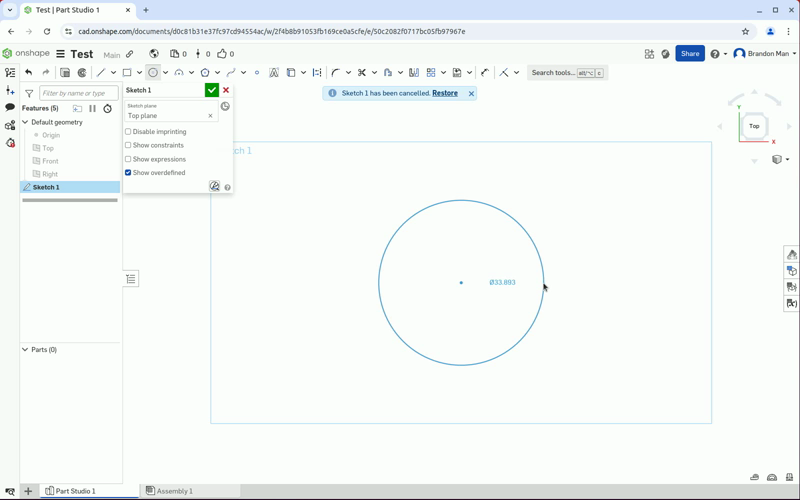
key(c)
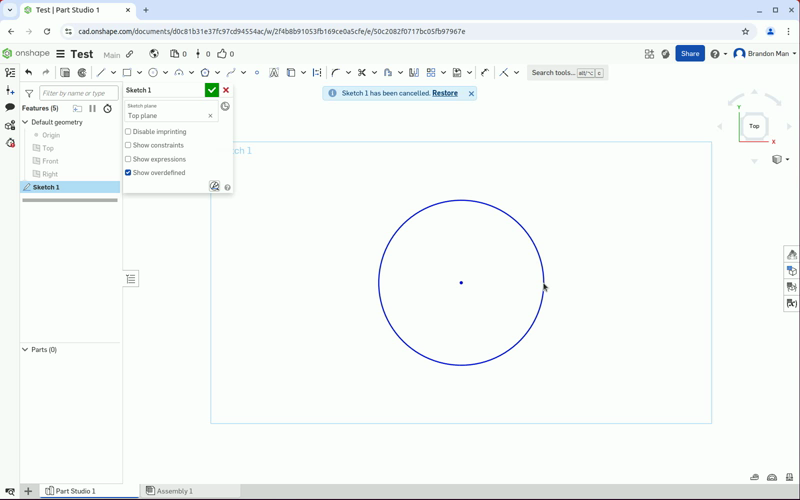
key_down(shift)
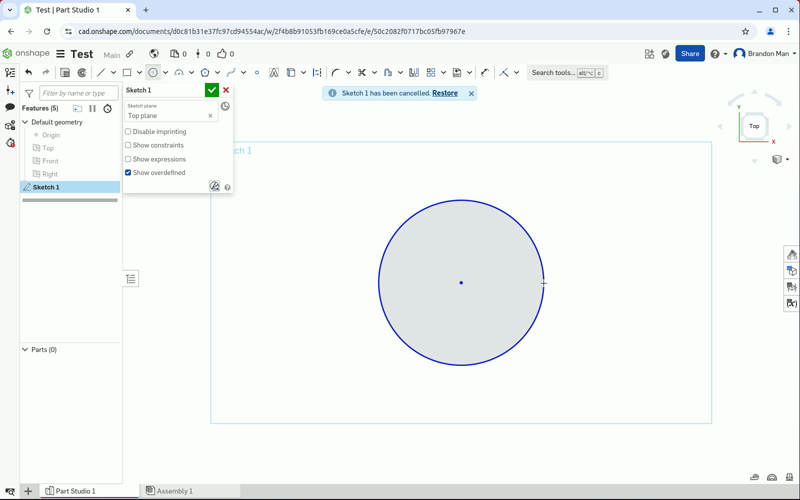
mouse_move(461, 282)
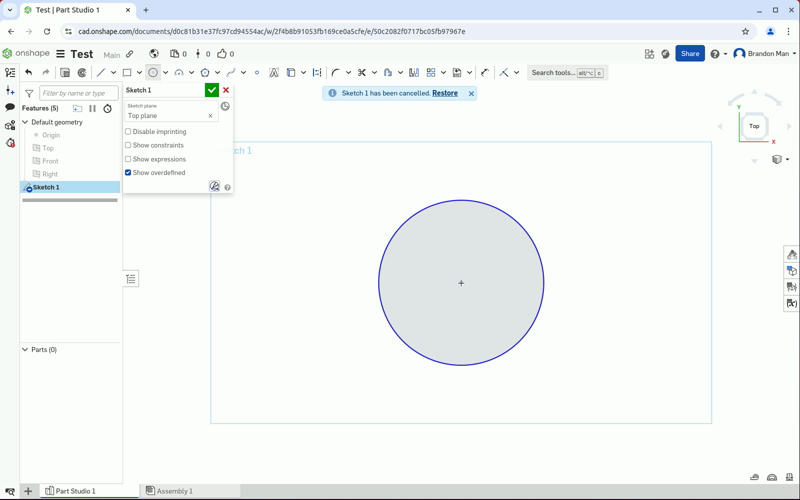
click(461, 282)
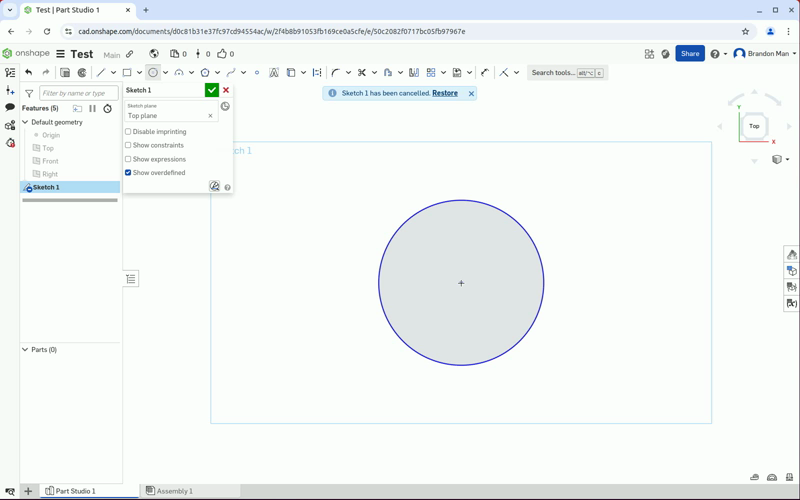
key_up(shift)
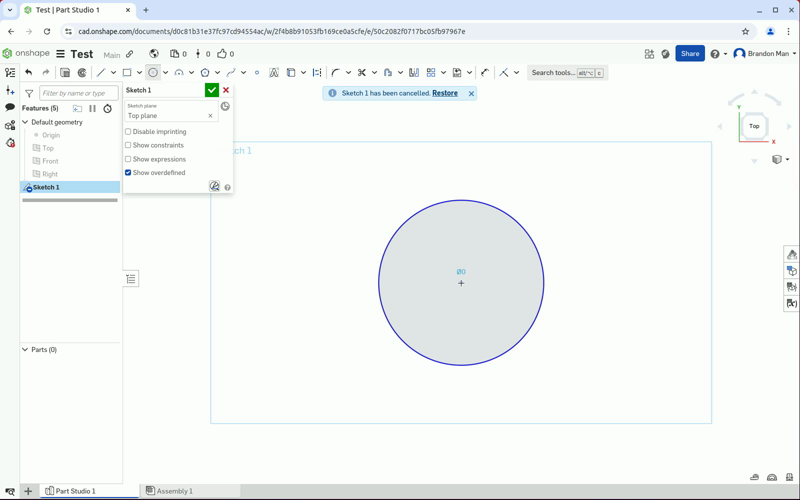
mouse_move(513, 282)
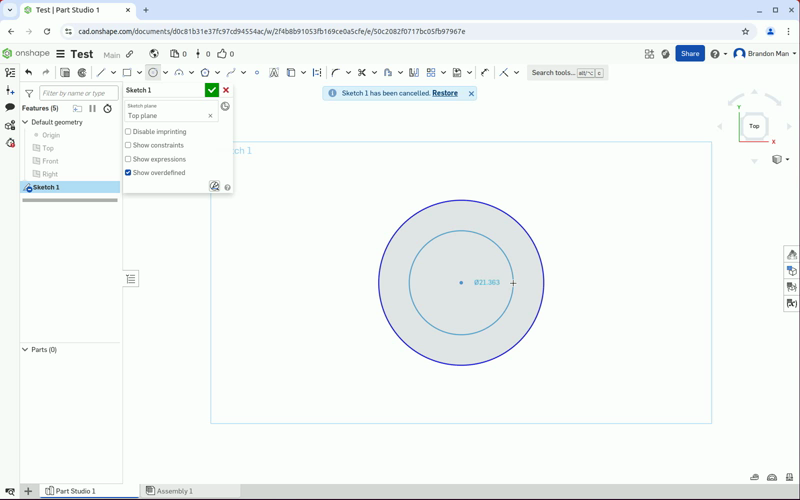
click(513, 282)
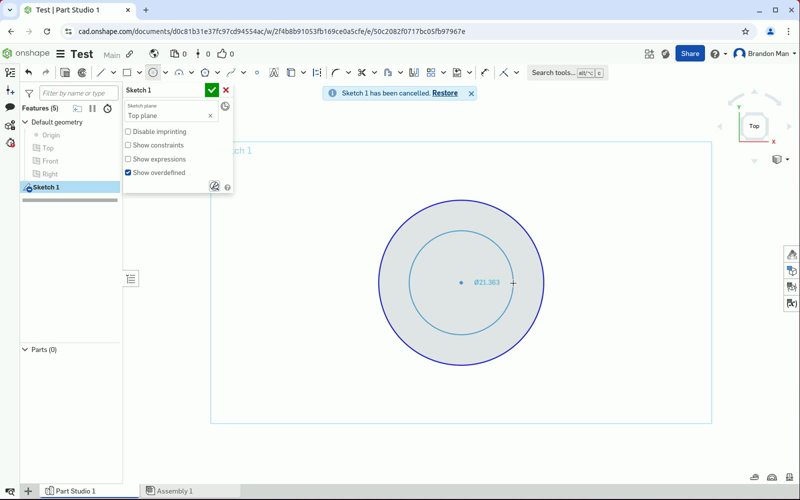
key(esc)
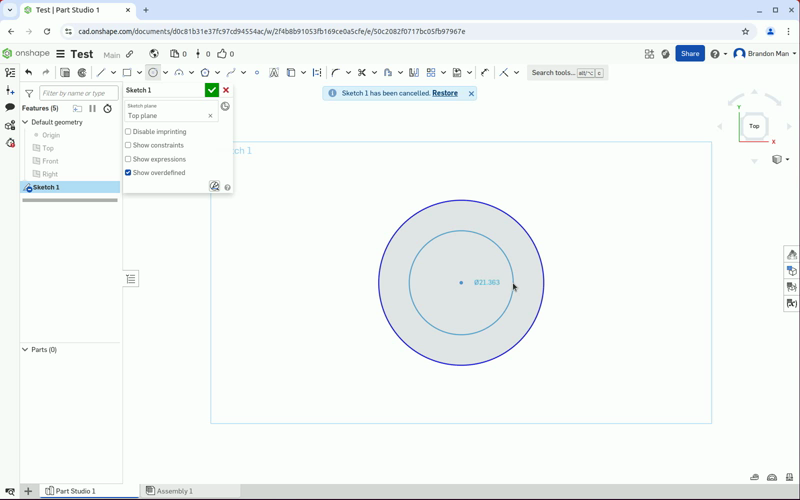
mouse_move(454, 215)
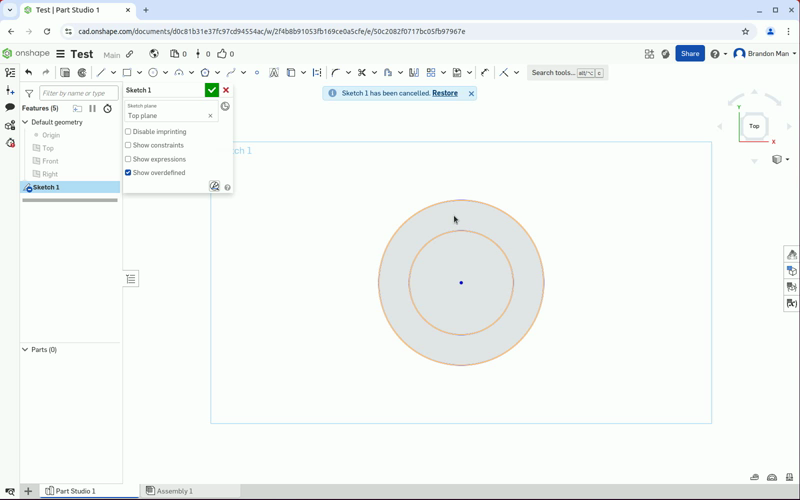
click(454, 215)
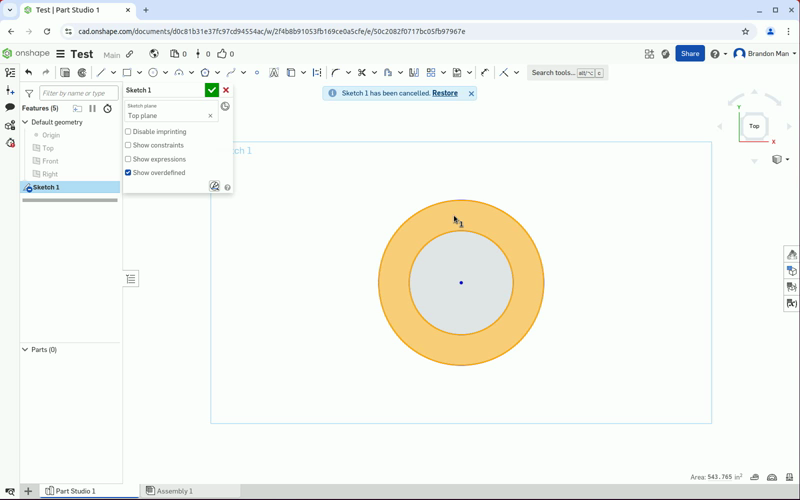
mouse_move(73, 352)
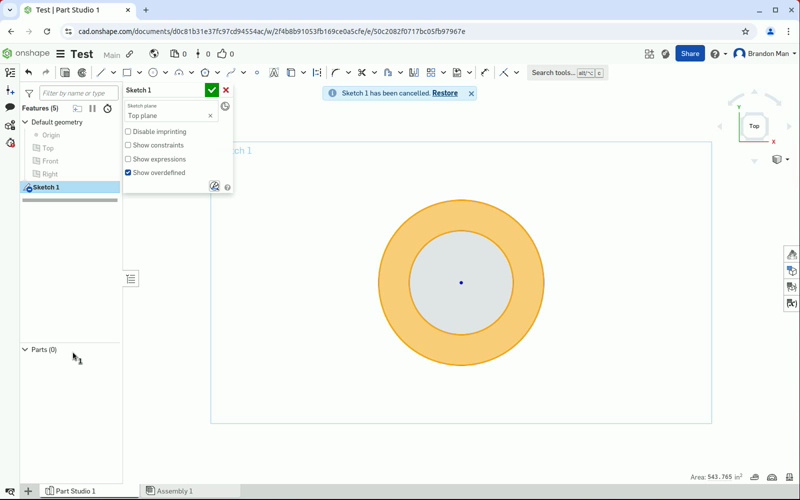
key(shift+y)
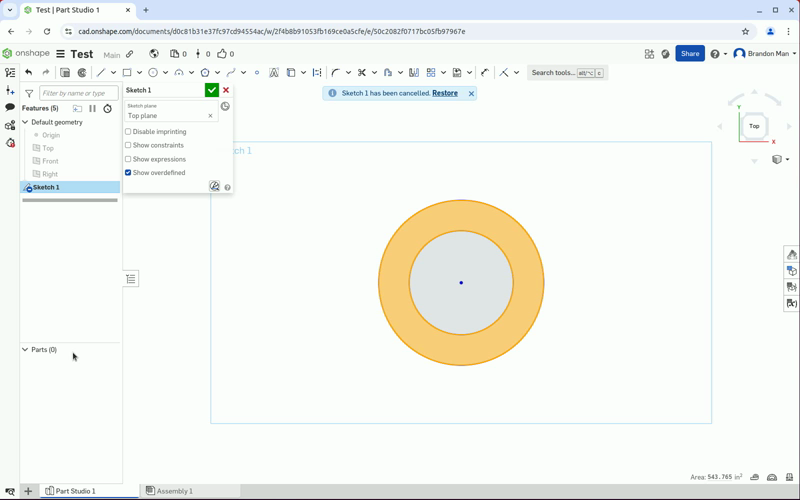
key(shift+e)
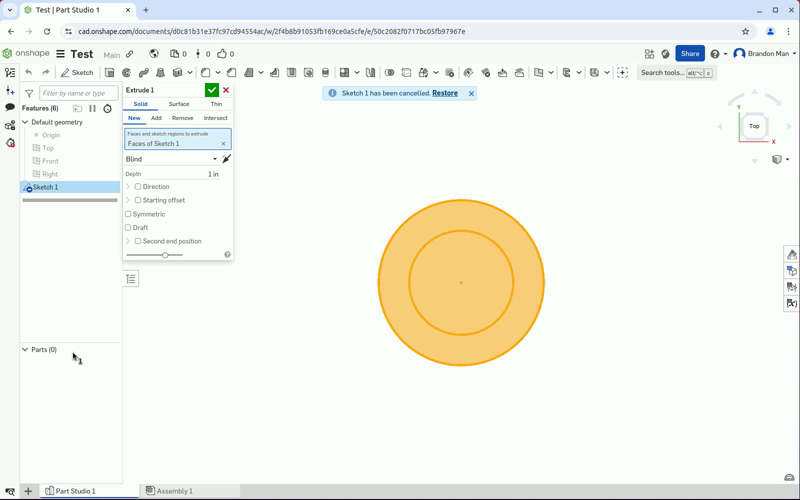
mouse_move(143, 106)
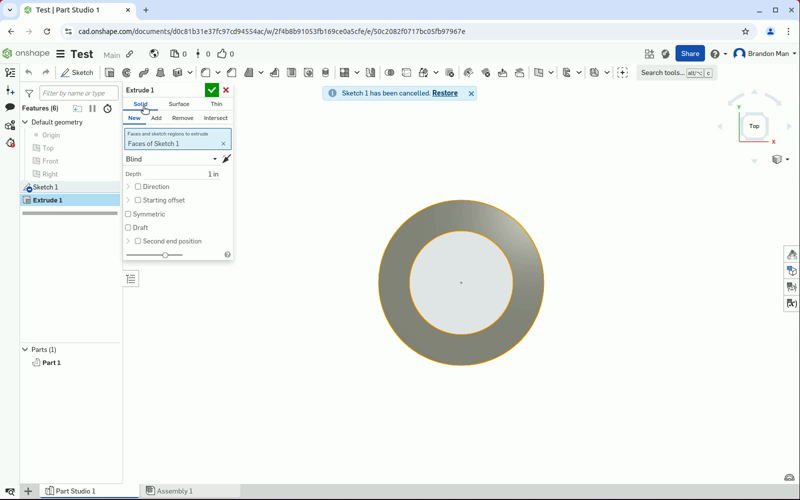
click(143, 106)
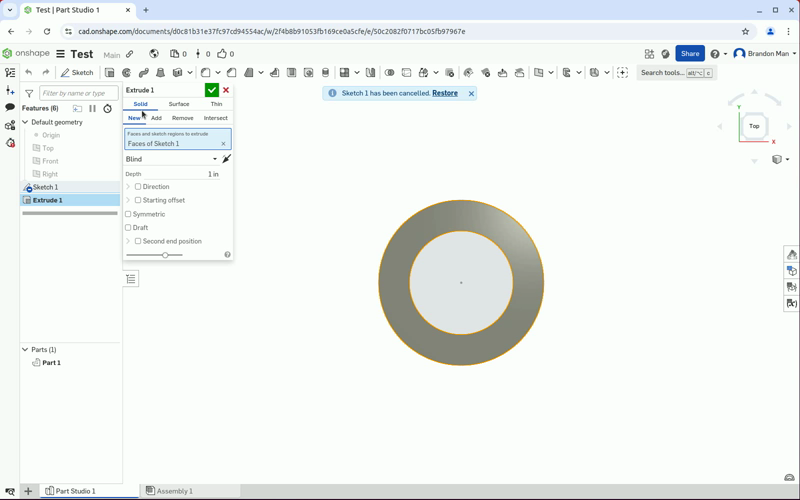
mouse_move(137, 120)
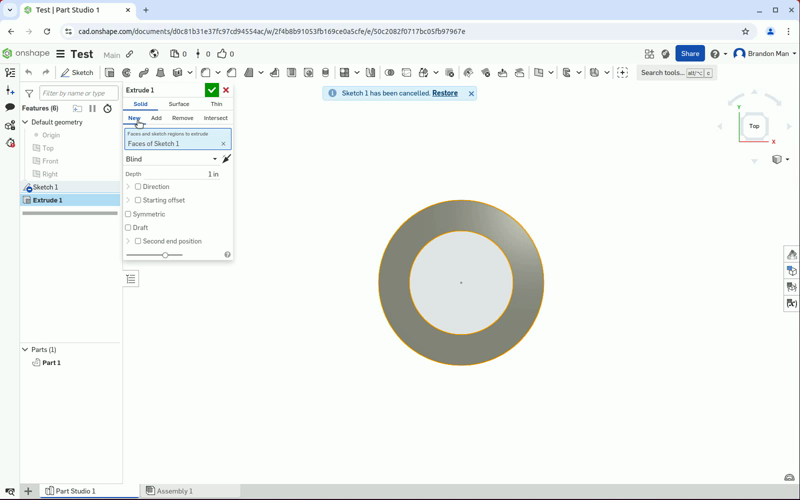
click(137, 120)
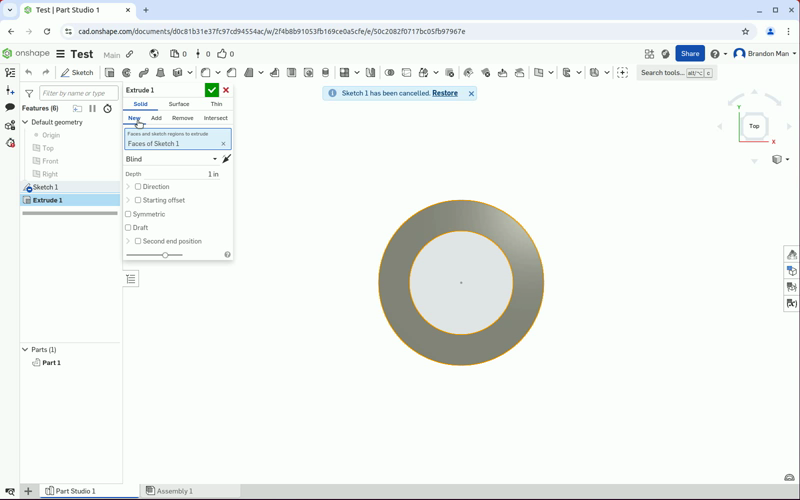
key(tab, 4)
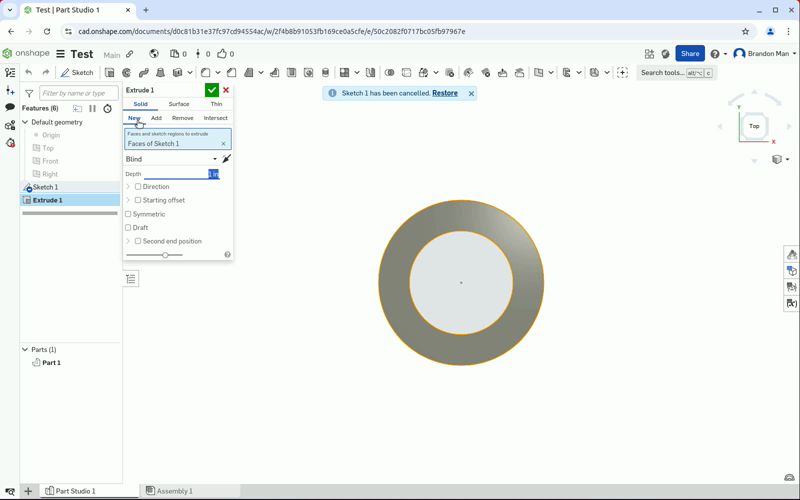
text(20.942)
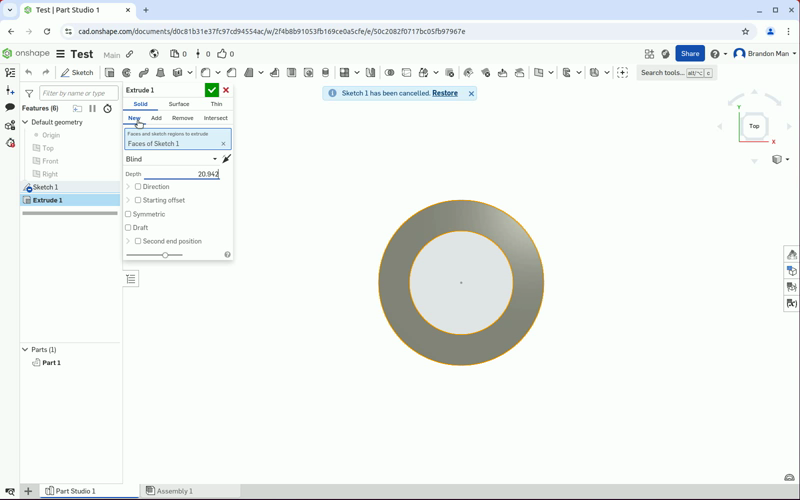
key(enter)
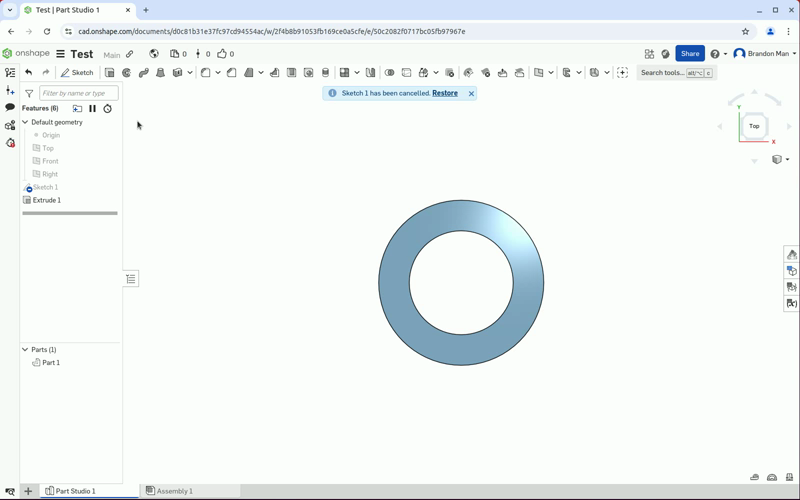
key(shift+h)
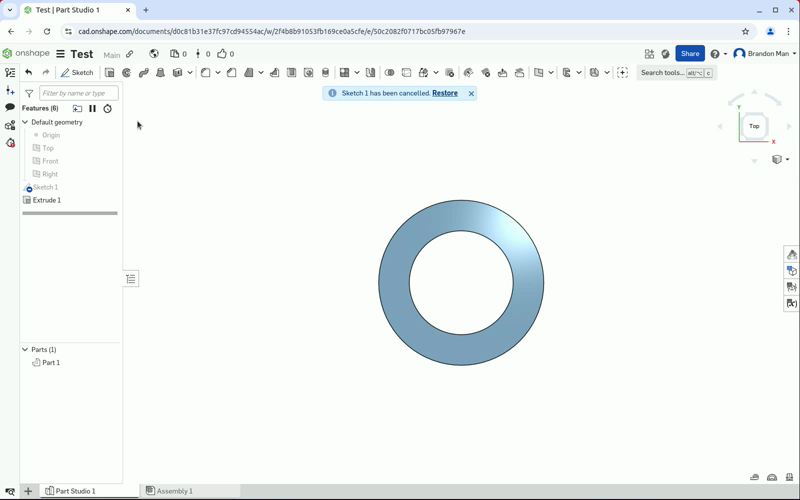
key(shift+h)
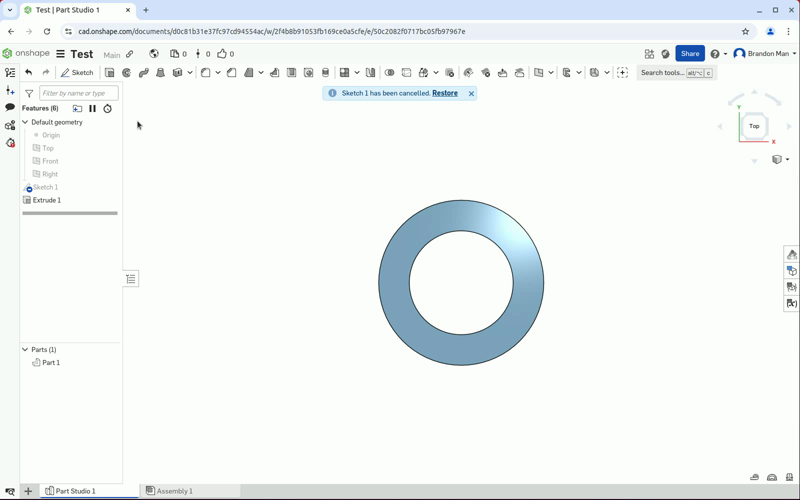
mouse_move(73, 189)
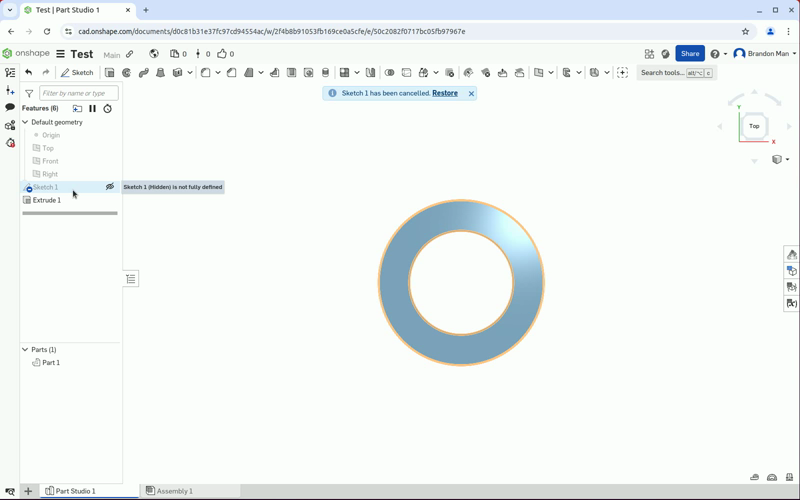
click(73, 189)
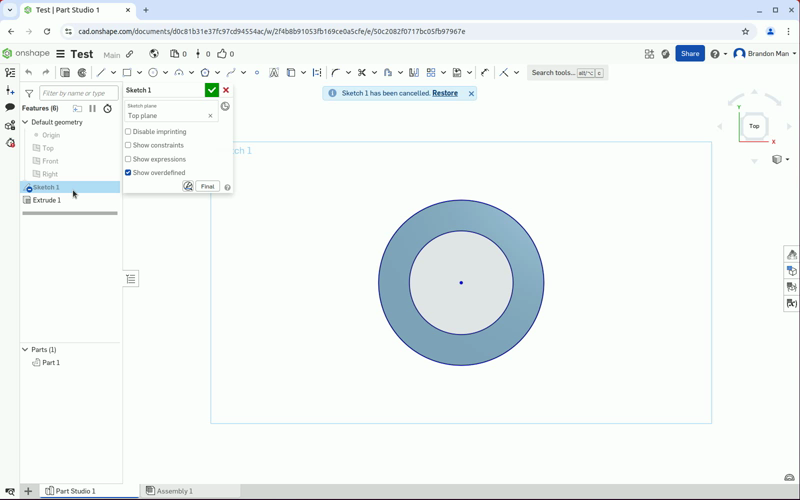
mouse_move(229, 92)
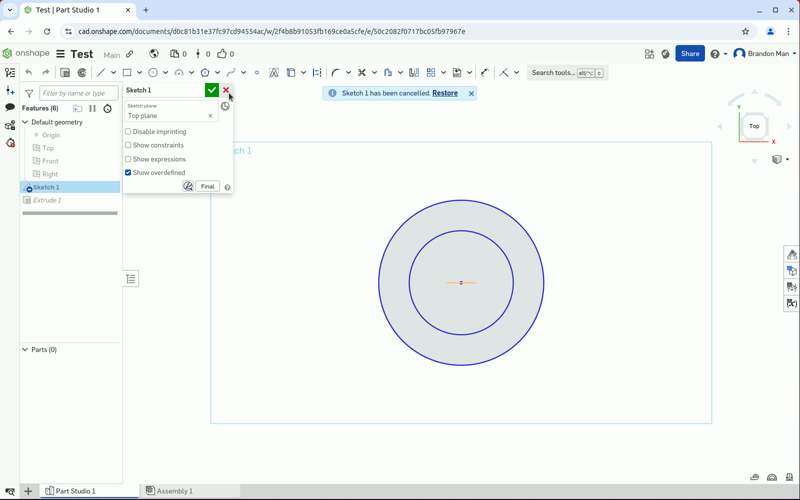
click(229, 92)
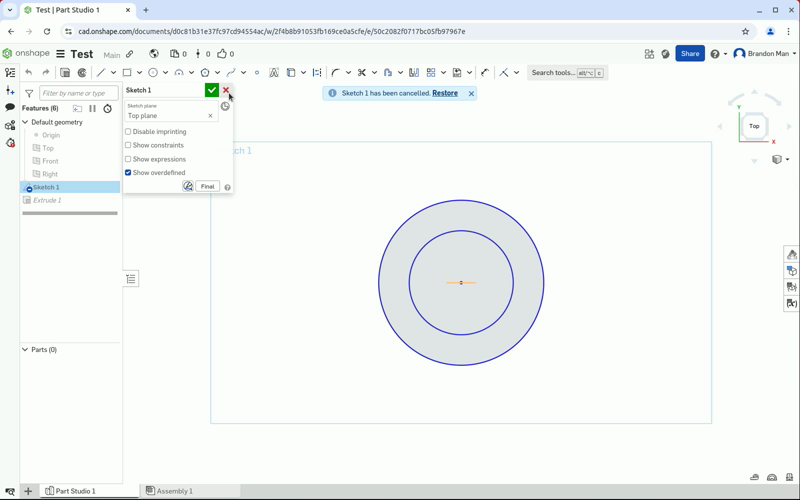
key(shift+s)
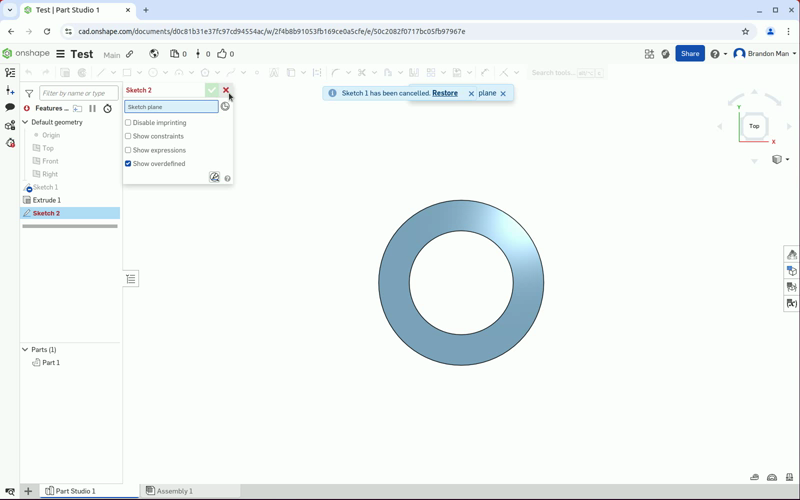
mouse_move(73, 150)
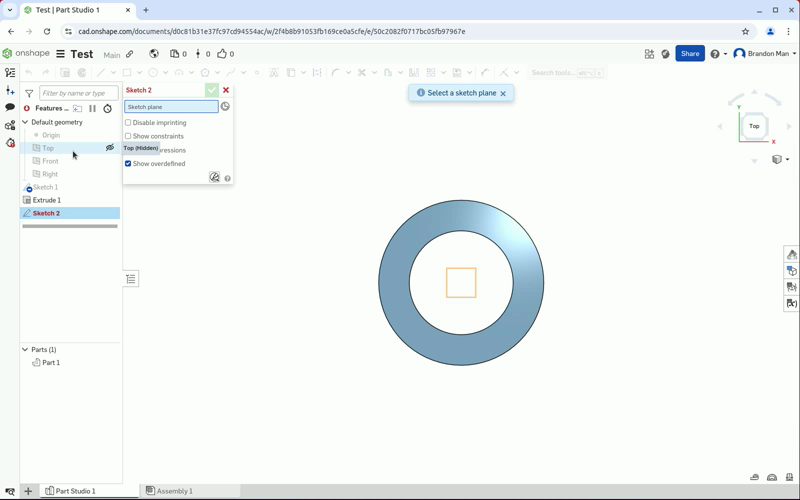
click(73, 150)
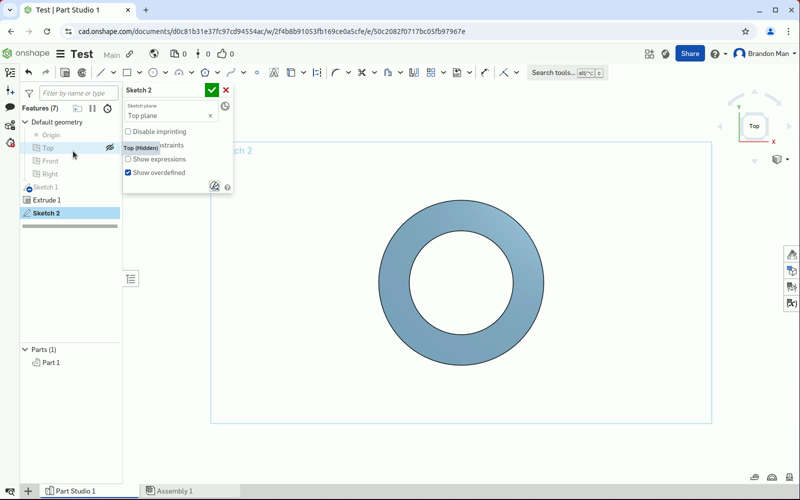
mouse_move(73, 352)
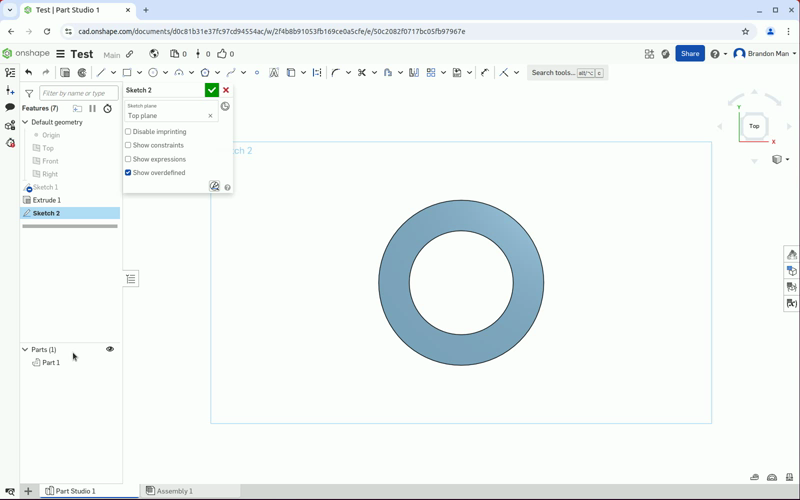
key(y)
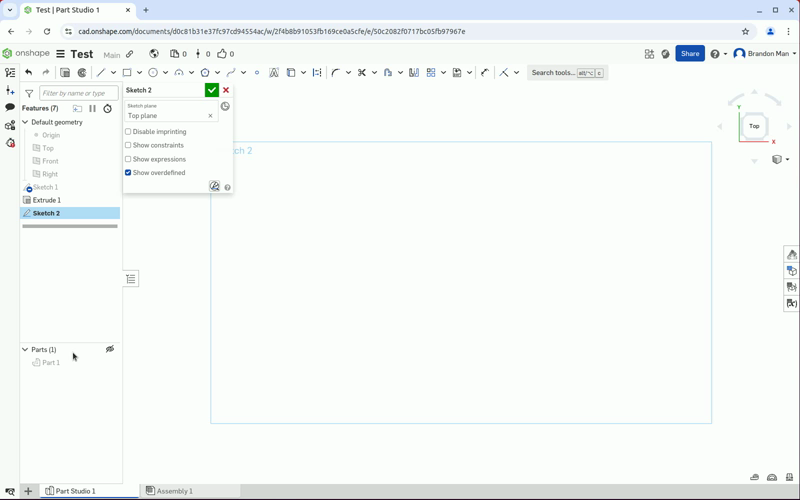
key(c)
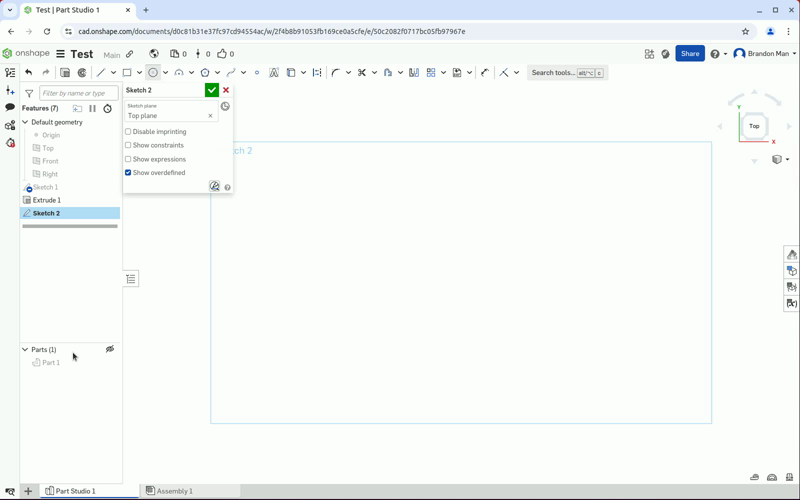
key_down(shift)
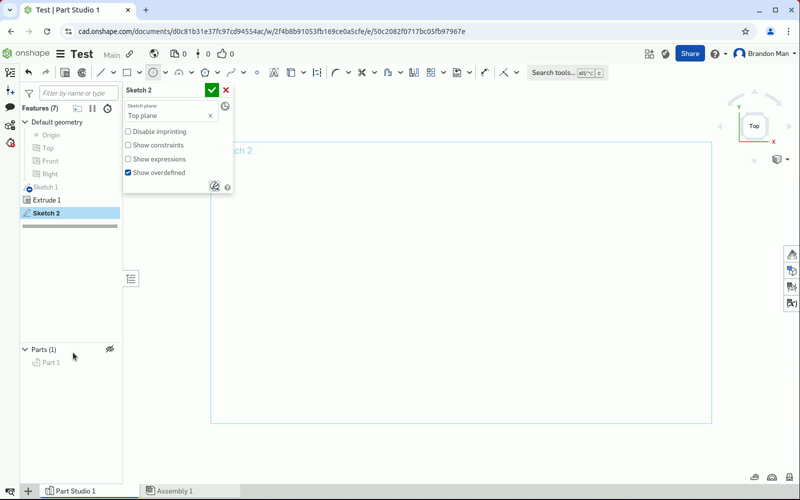
mouse_move(461, 282)
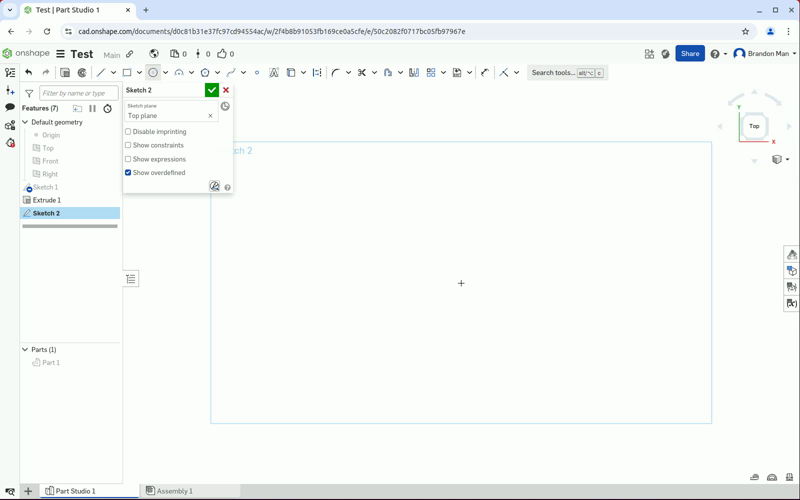
click(461, 282)
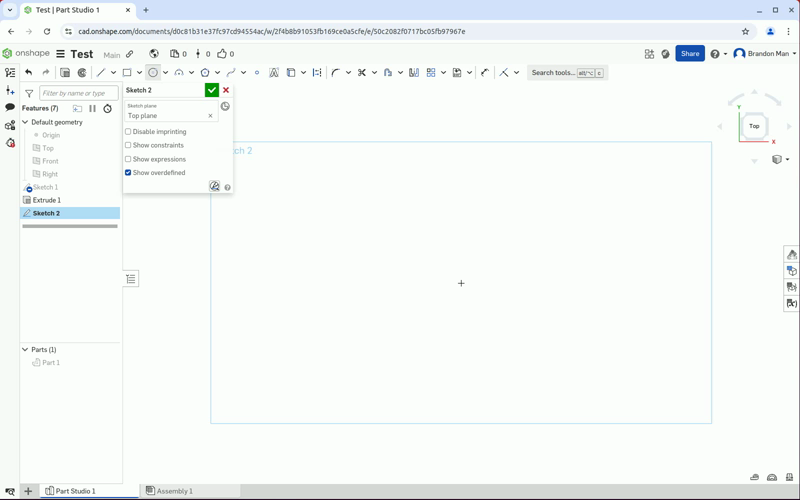
key_up(shift)
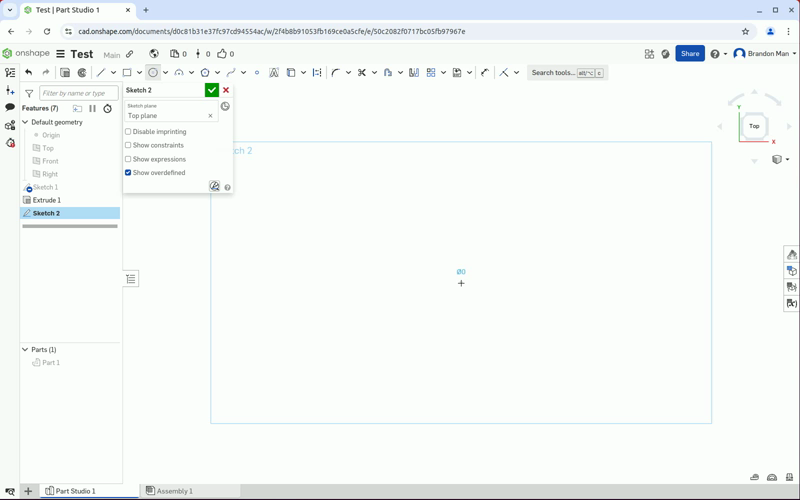
mouse_move(572, 282)
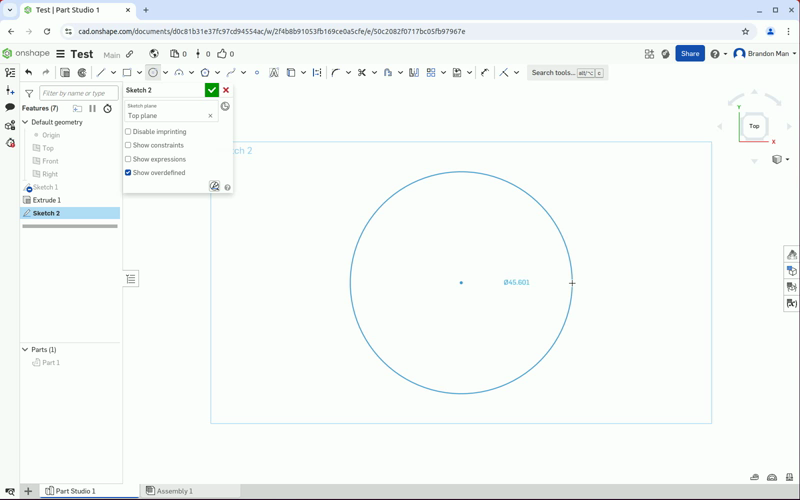
click(572, 282)
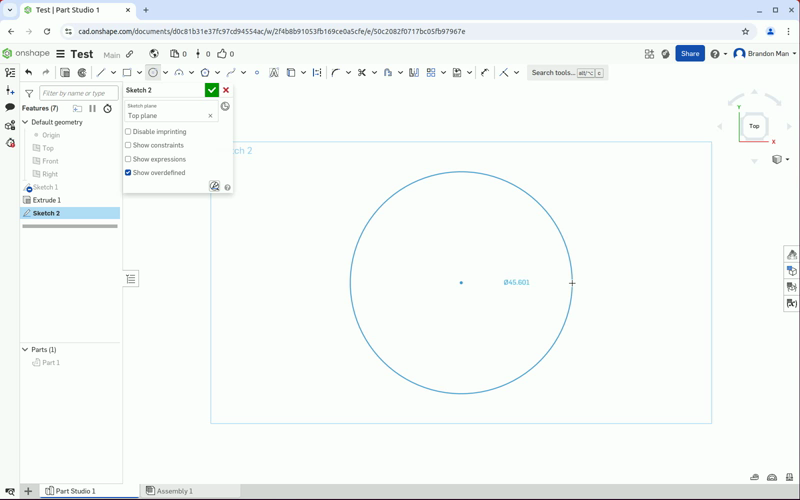
key(esc)
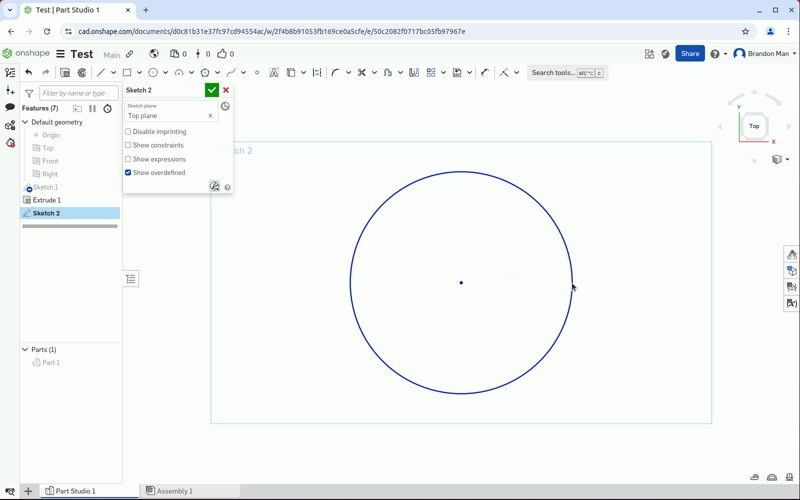
key(c)
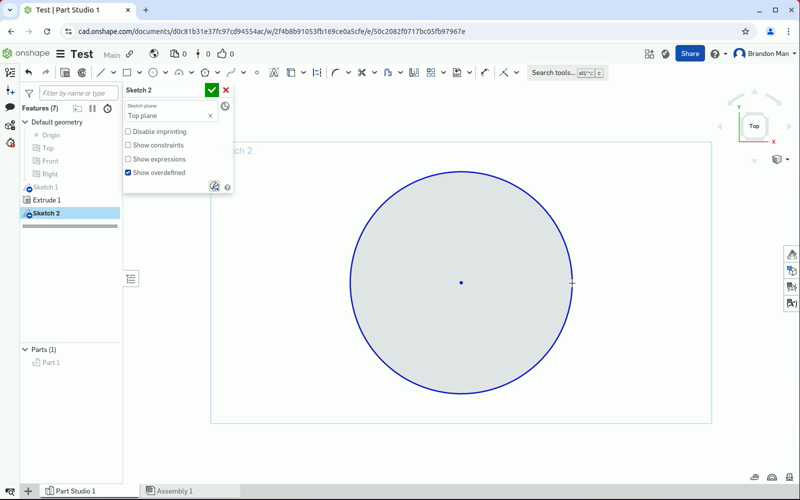
key_down(shift)
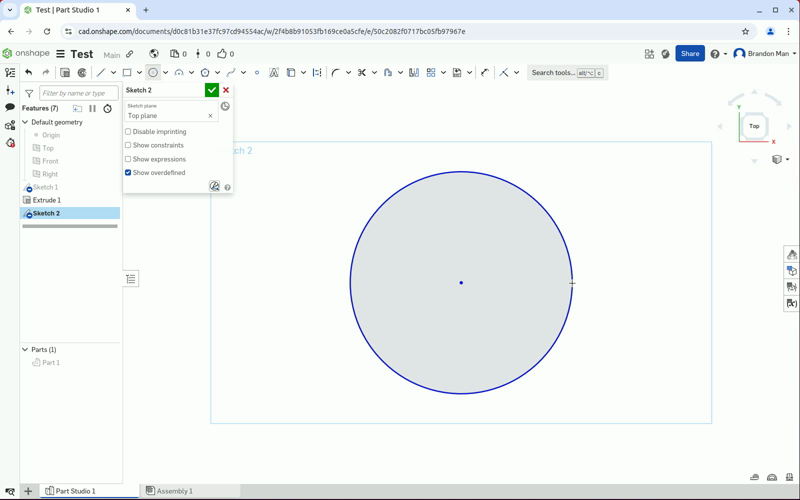
mouse_move(461, 282)
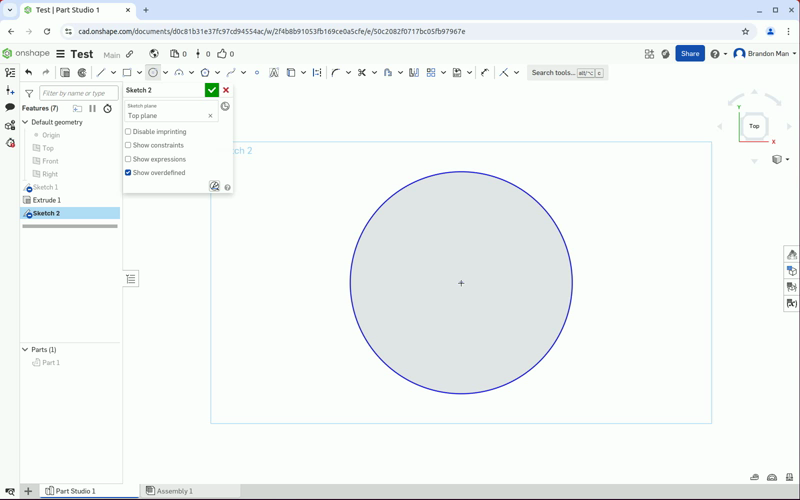
click(461, 282)
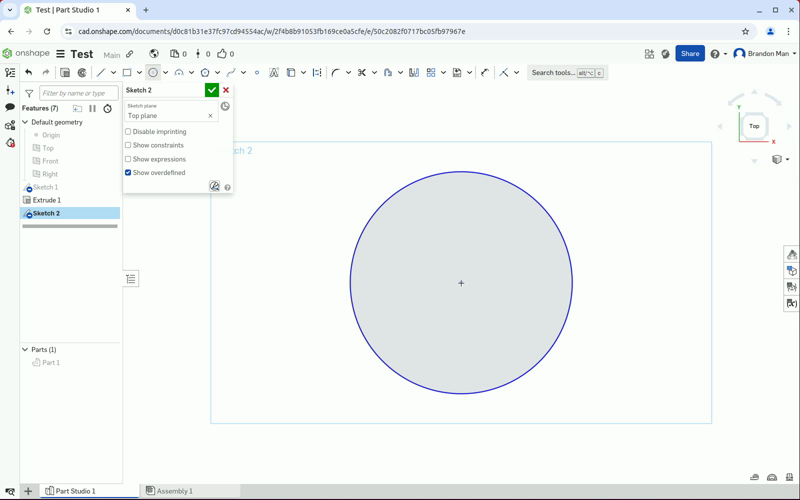
key_up(shift)
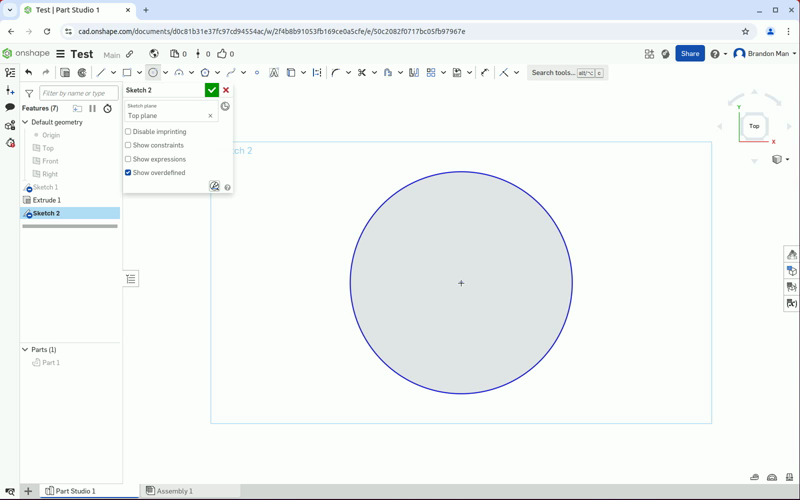
mouse_move(543, 282)
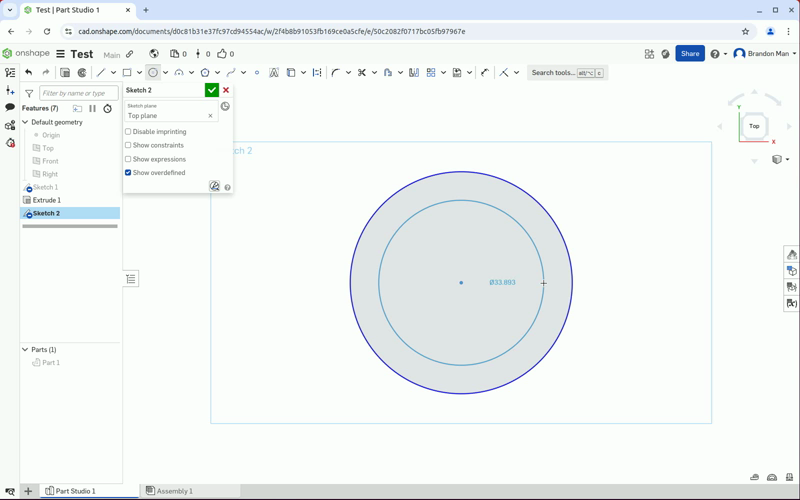
click(543, 282)
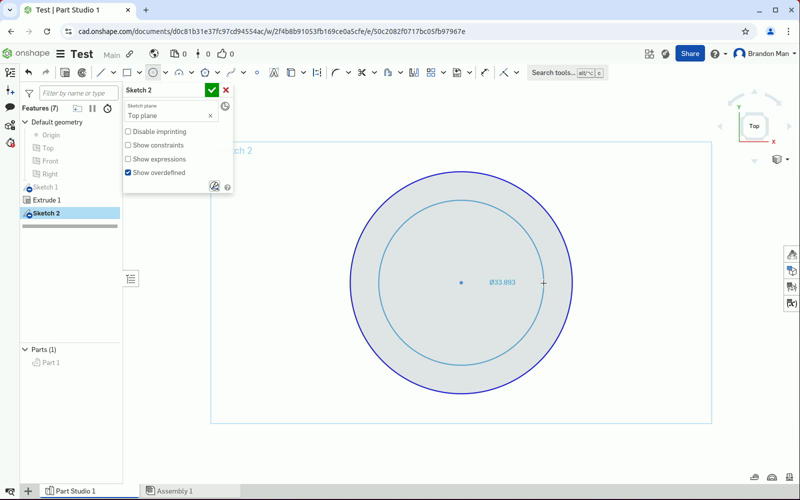
key(esc)
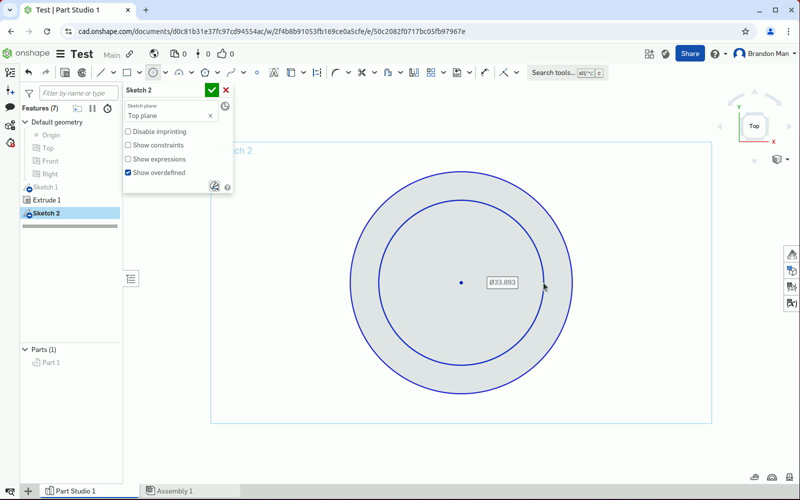
mouse_move(514, 205)
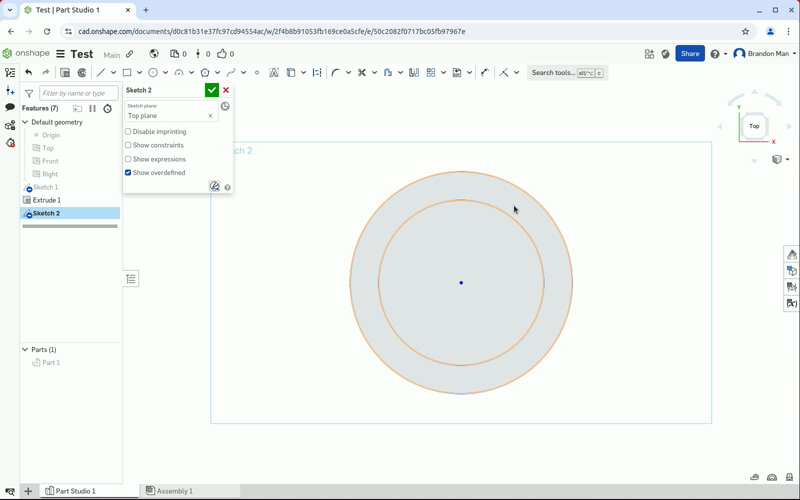
click(514, 205)
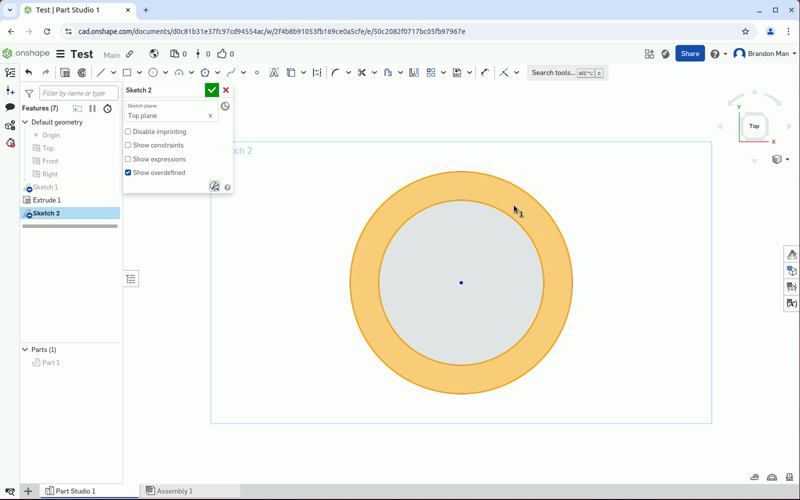
mouse_move(73, 352)
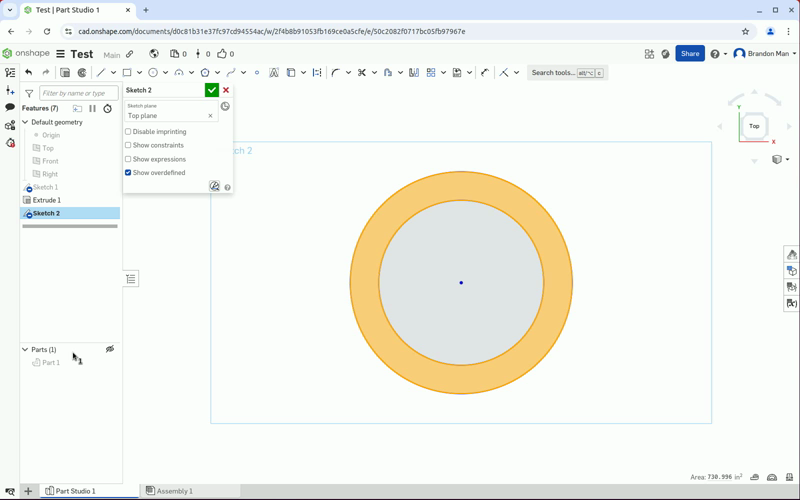
key(shift+y)
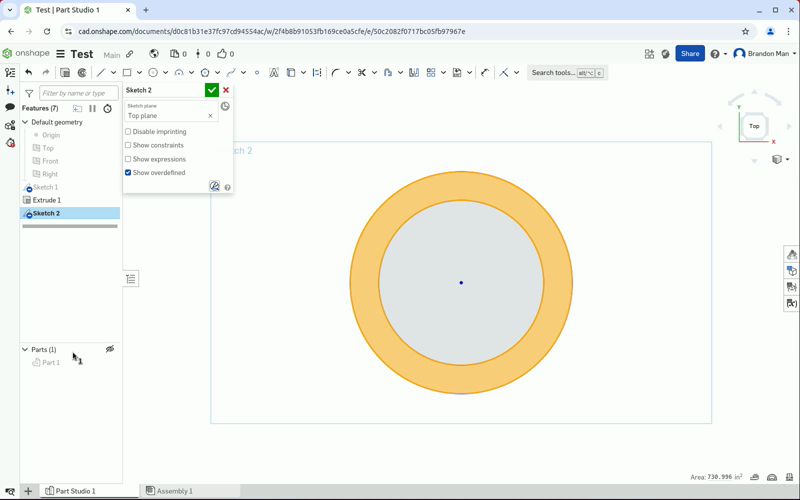
key(shift+e)
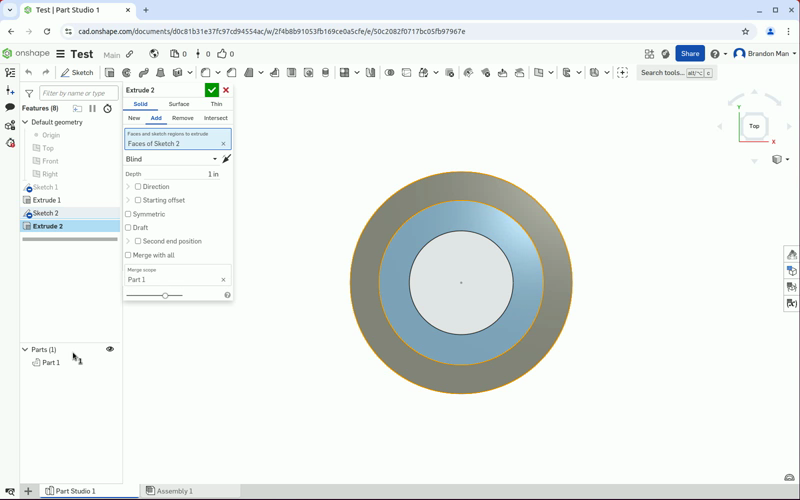
mouse_move(143, 106)
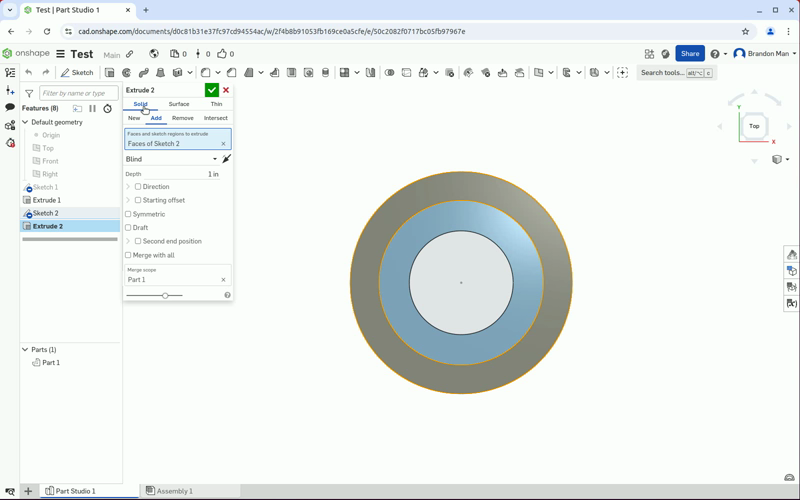
click(143, 106)
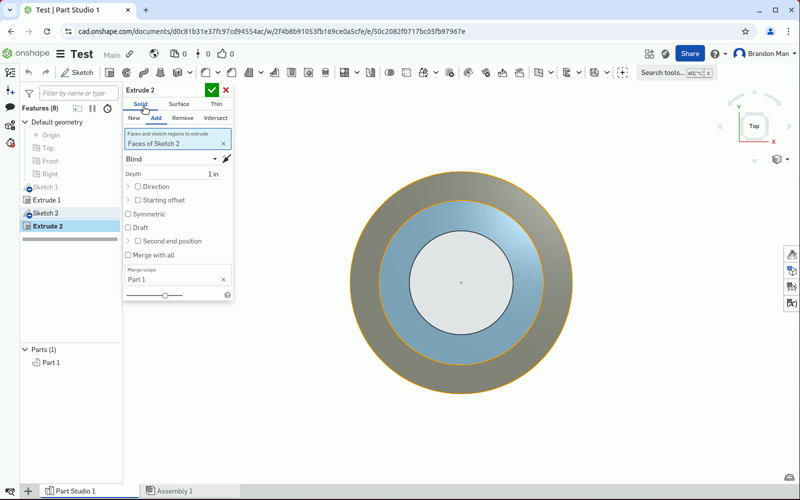
mouse_move(137, 120)
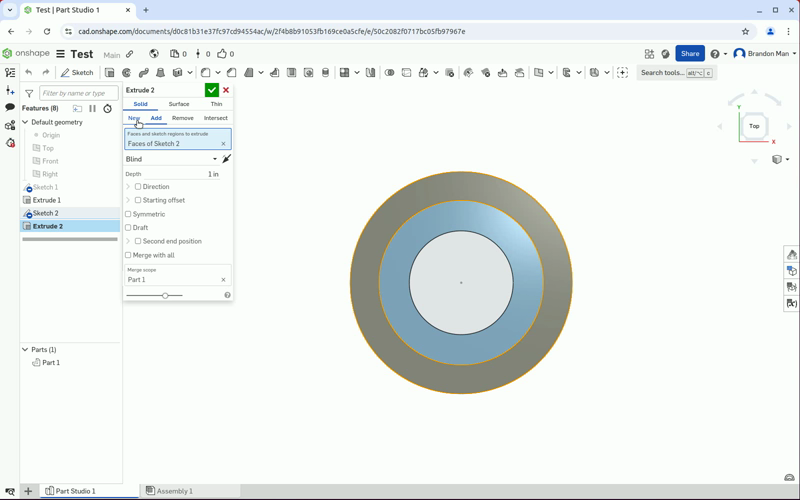
click(137, 120)
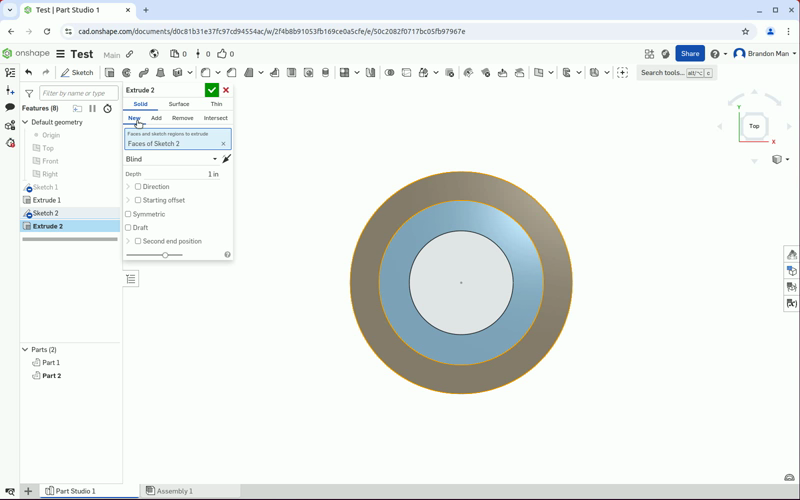
key(tab, 4)
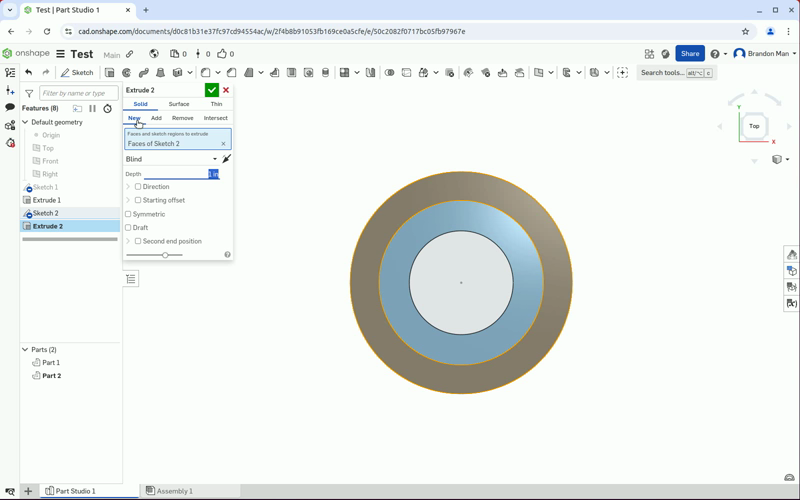
text(20.942)
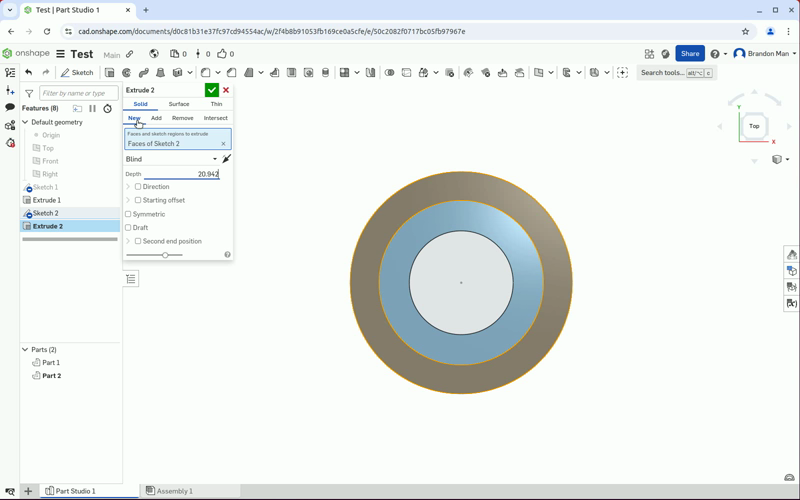
key(enter)
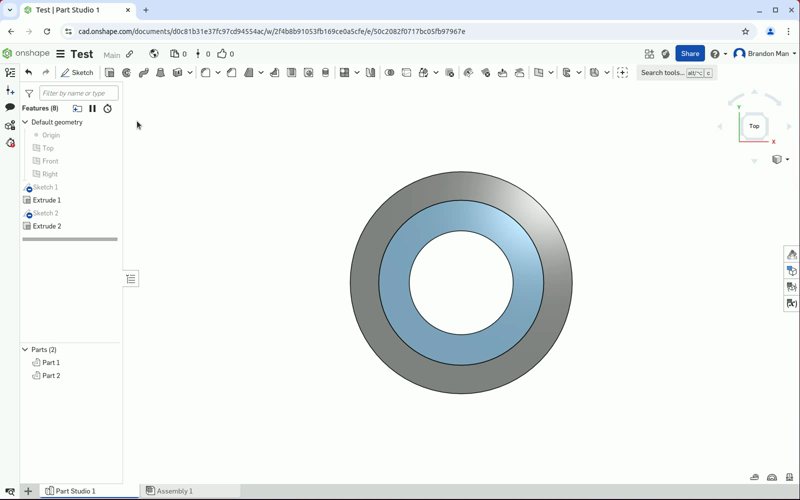
key(shift+h)
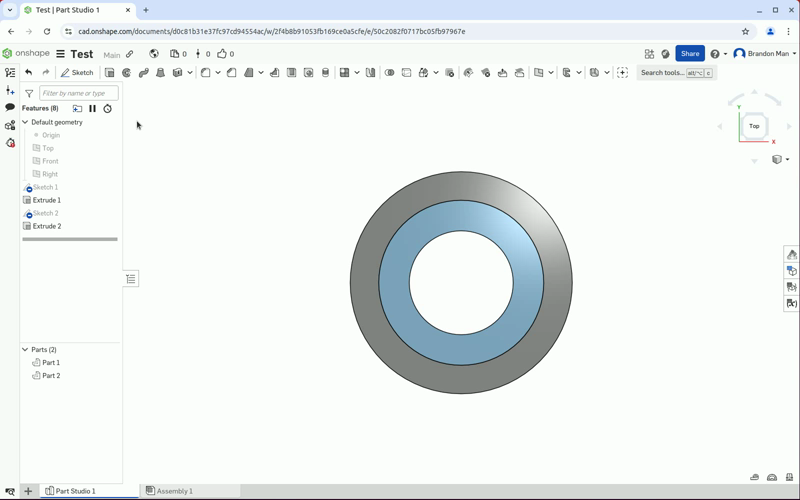
key(shift+h)
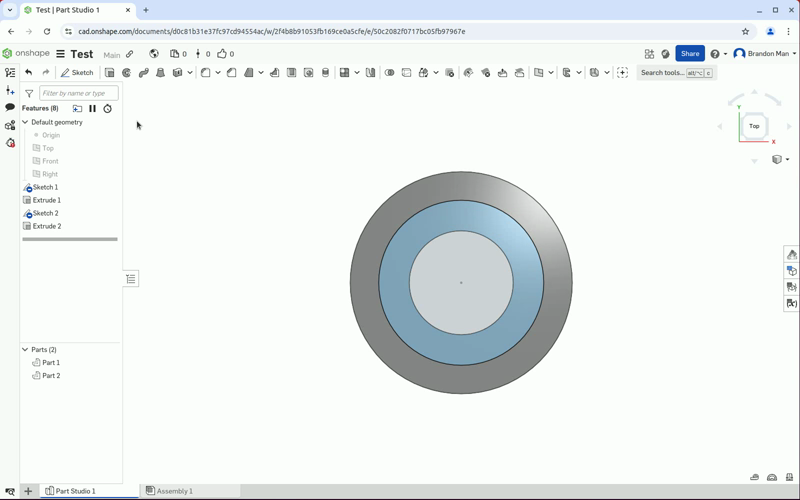
key(shift+7)
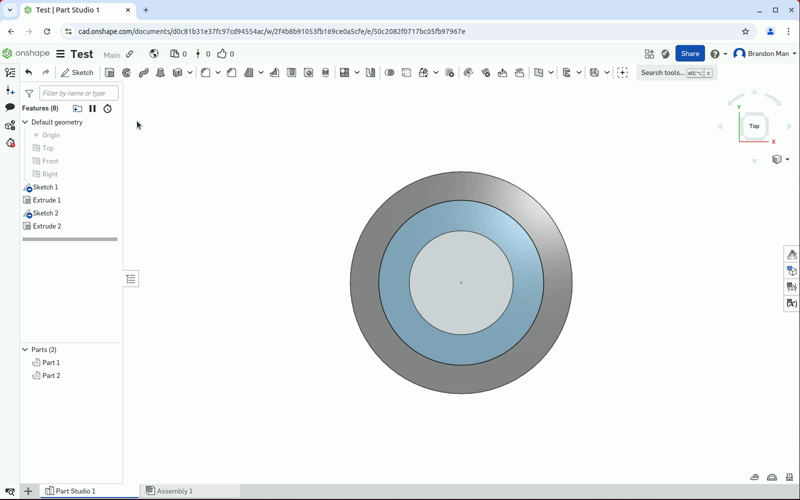
key(up, 3)
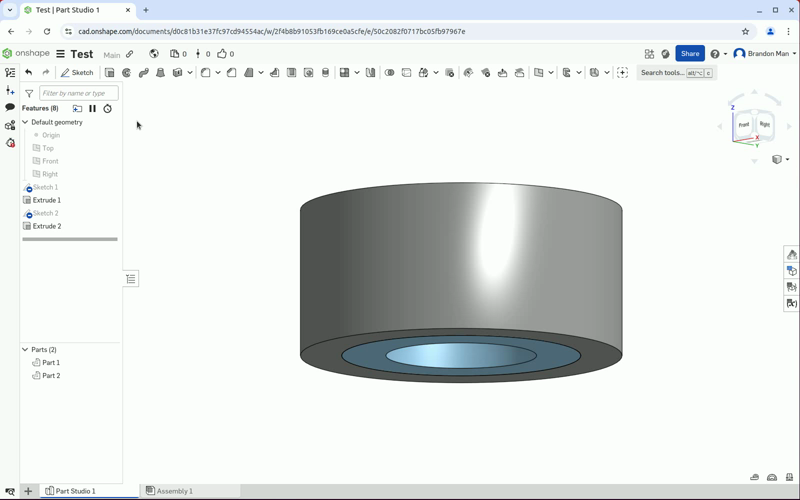
key(left, 3)
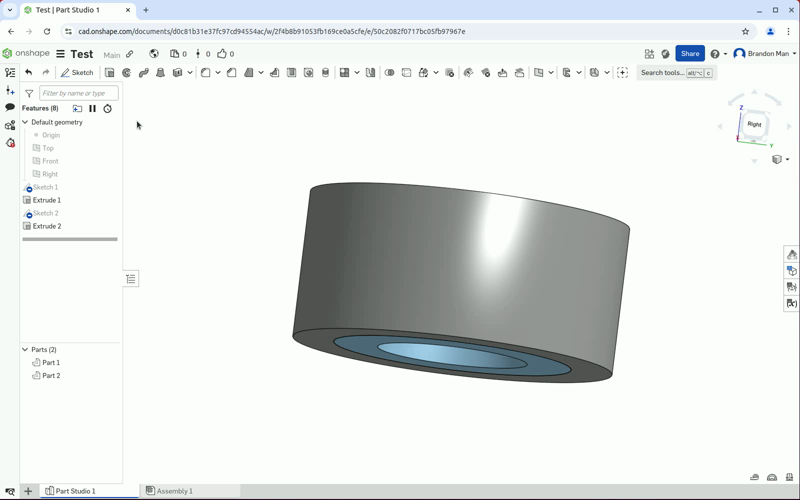
key(right, 3)
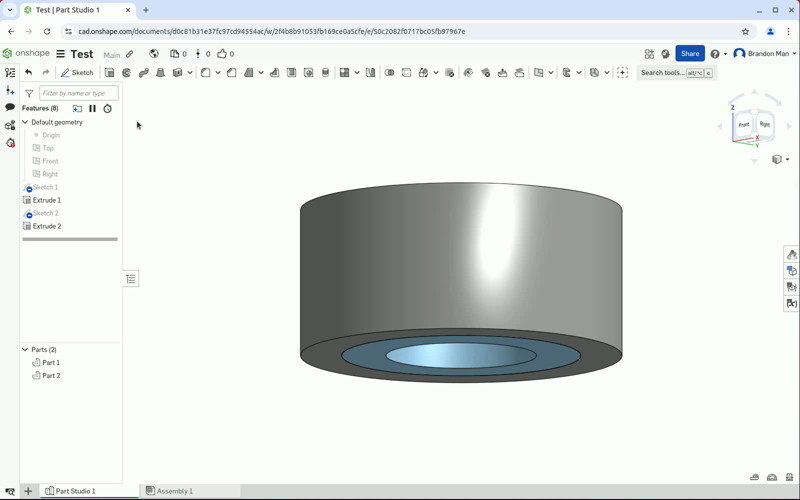
key(down, 3)
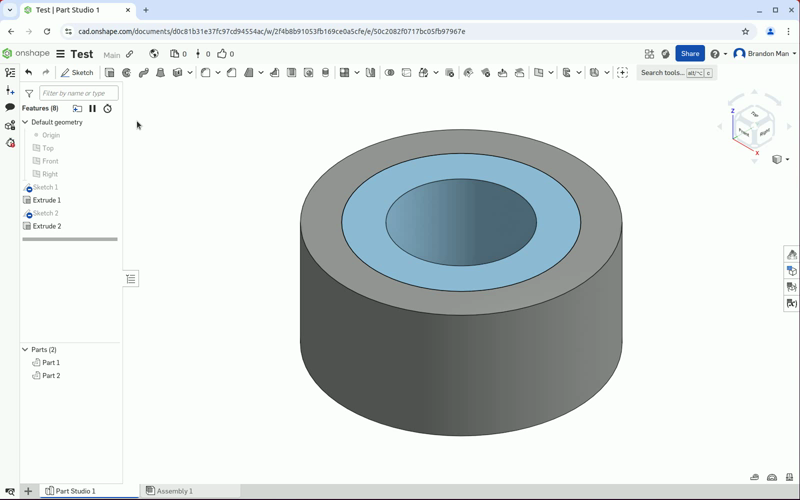
mouse_move(73, 189)
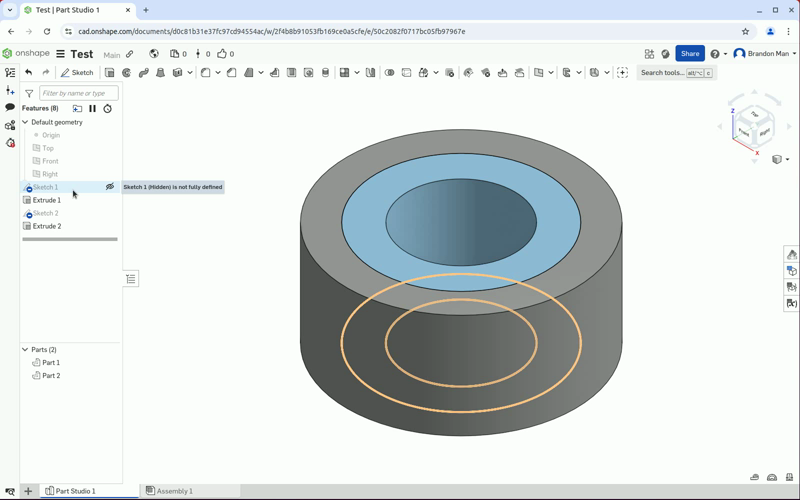
click(73, 189)